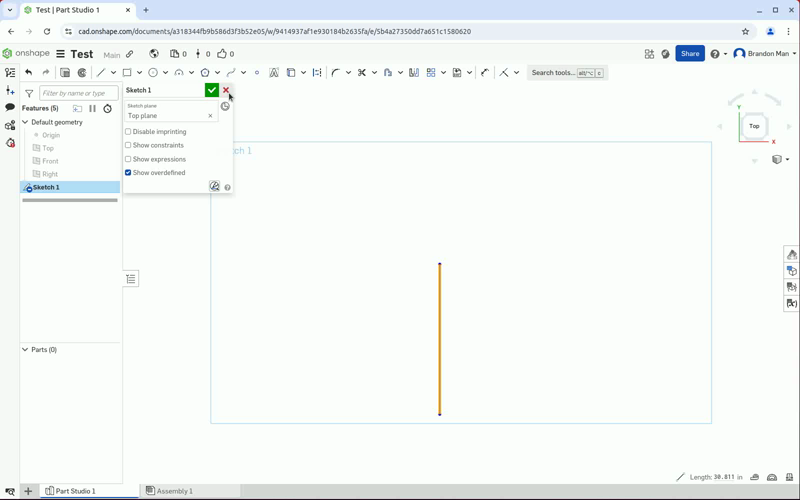
key(shift+h)
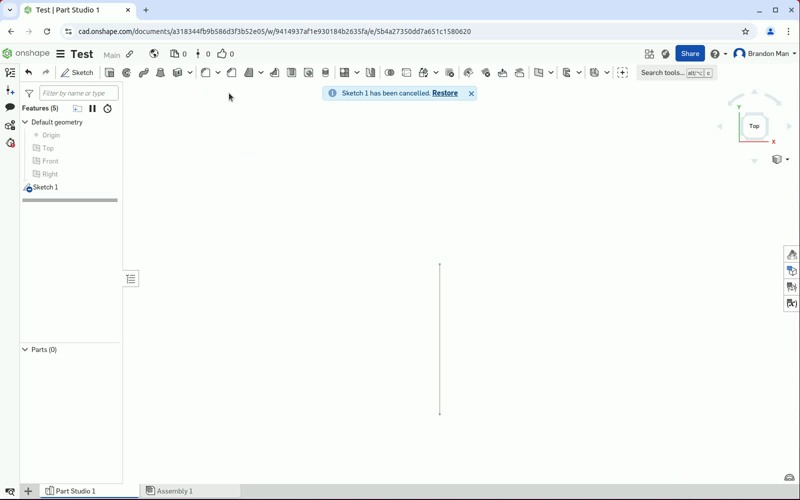
key(shift+s)
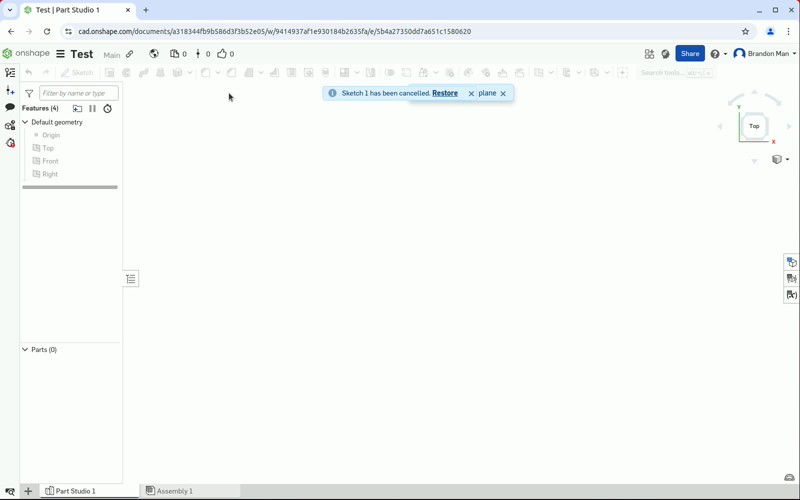
mouse_move(73, 150)
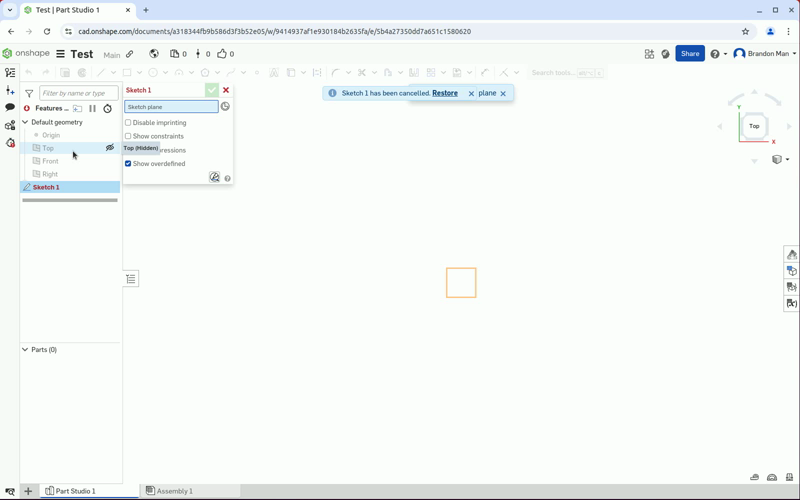
click(73, 150)
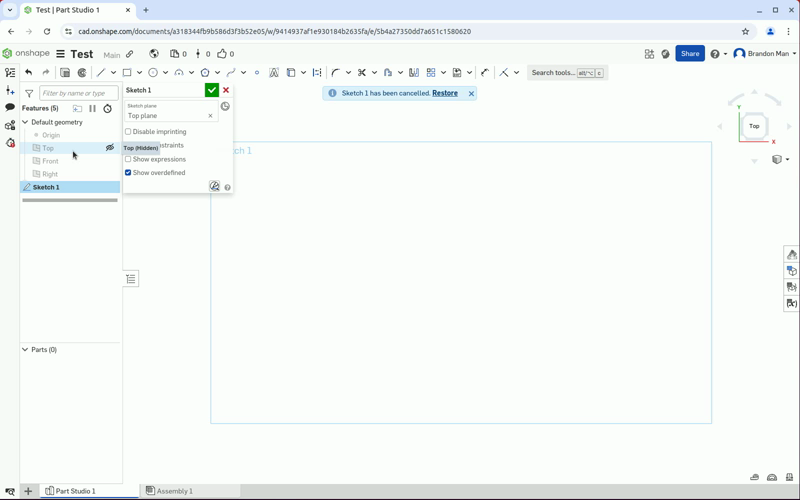
mouse_move(73, 352)
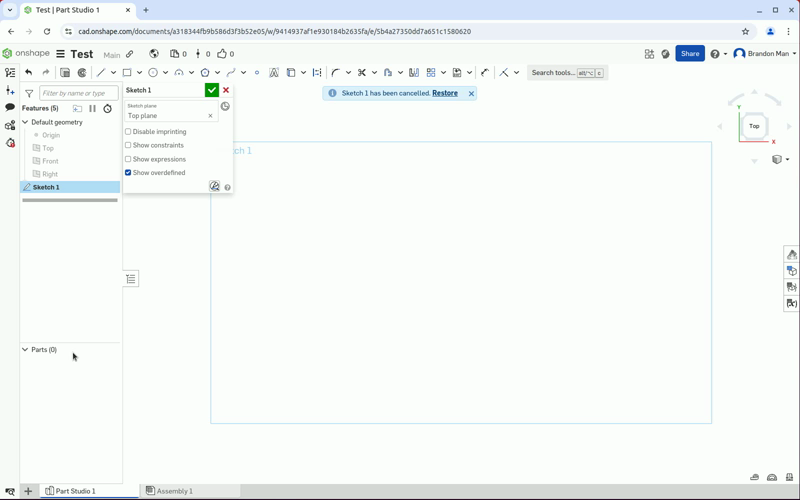
key(y)
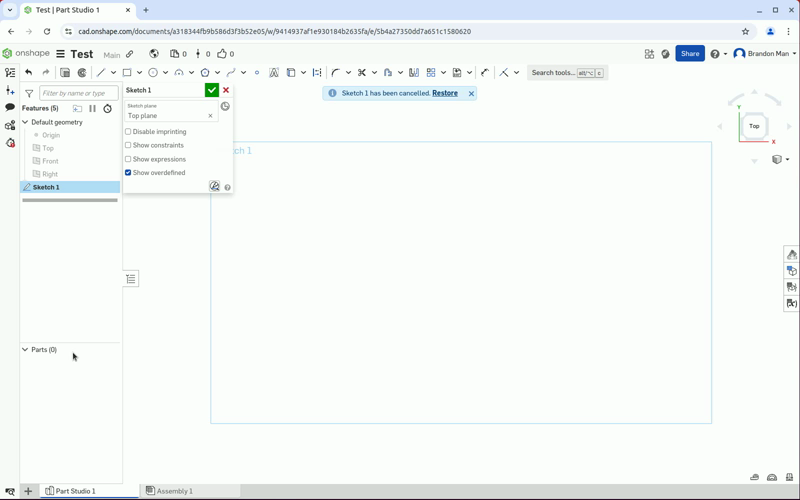
key(c)
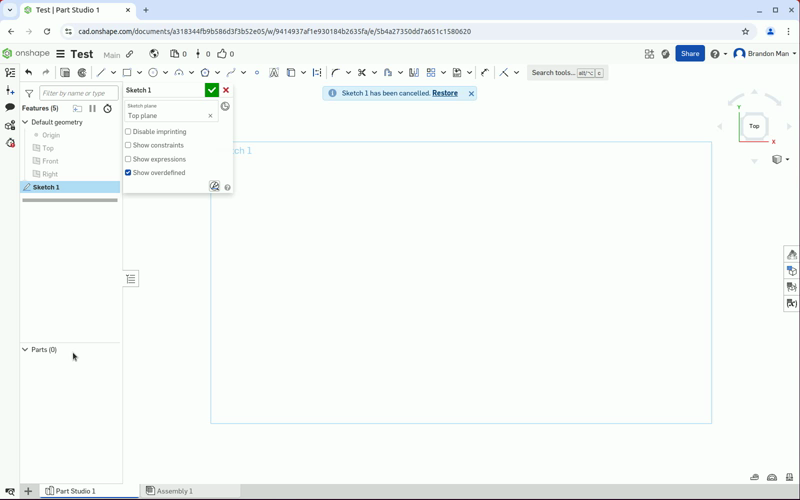
key_down(shift)
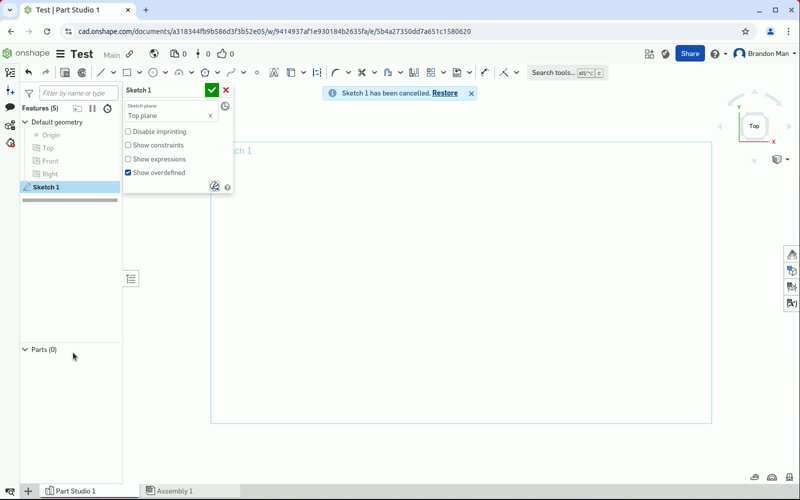
mouse_move(461, 282)
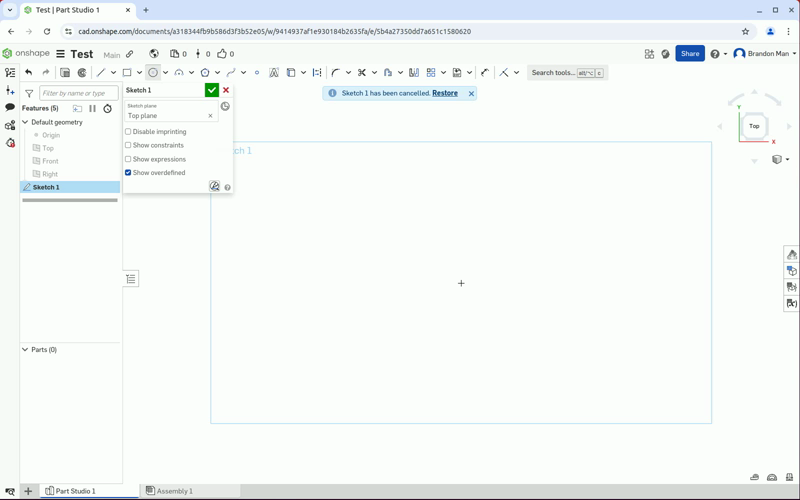
click(461, 282)
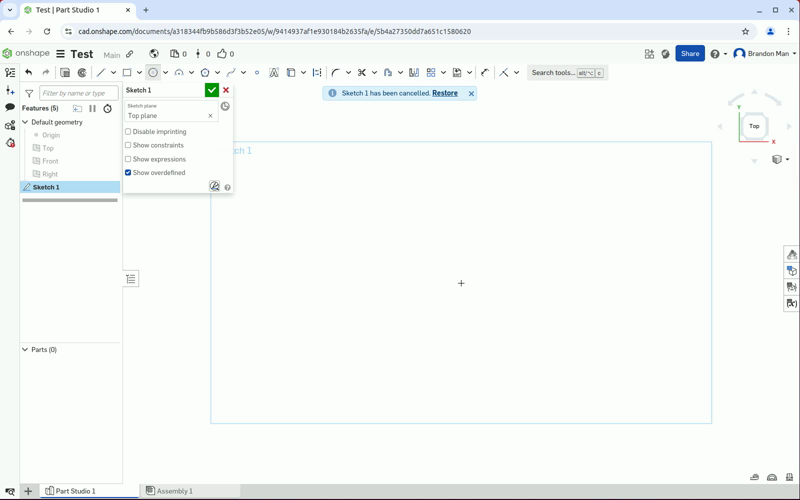
key_up(shift)
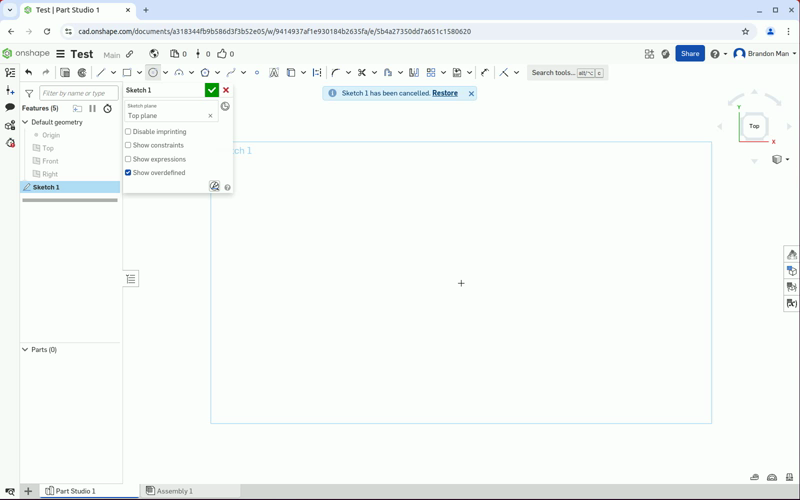
mouse_move(499, 282)
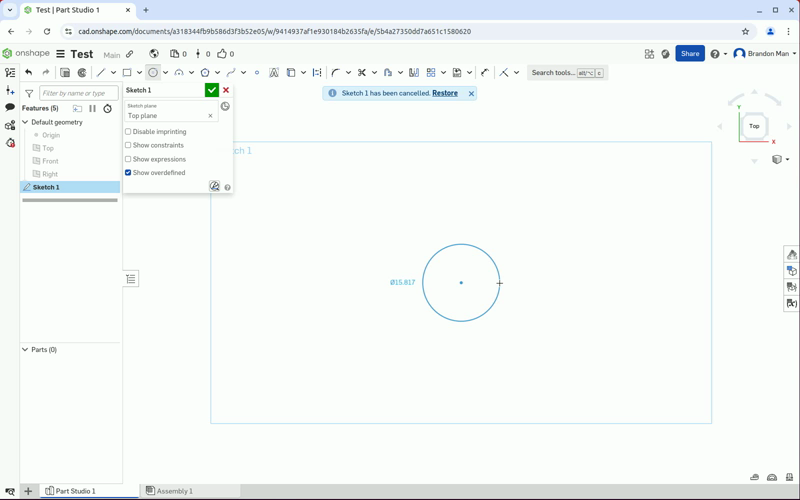
click(499, 282)
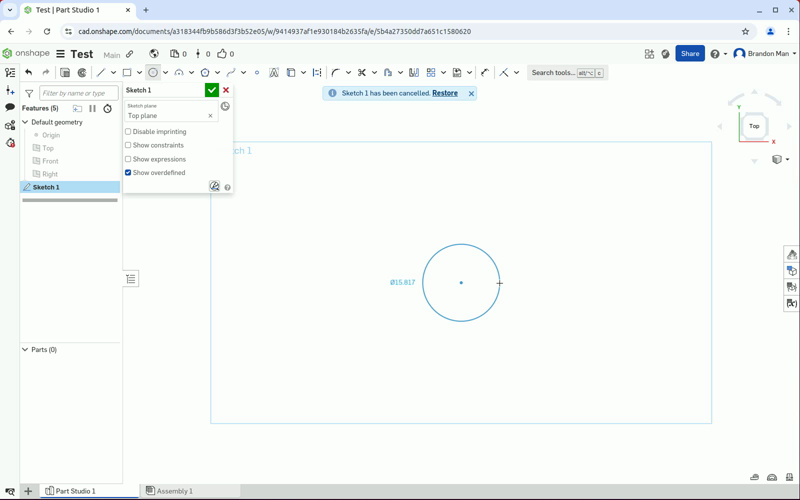
key(esc)
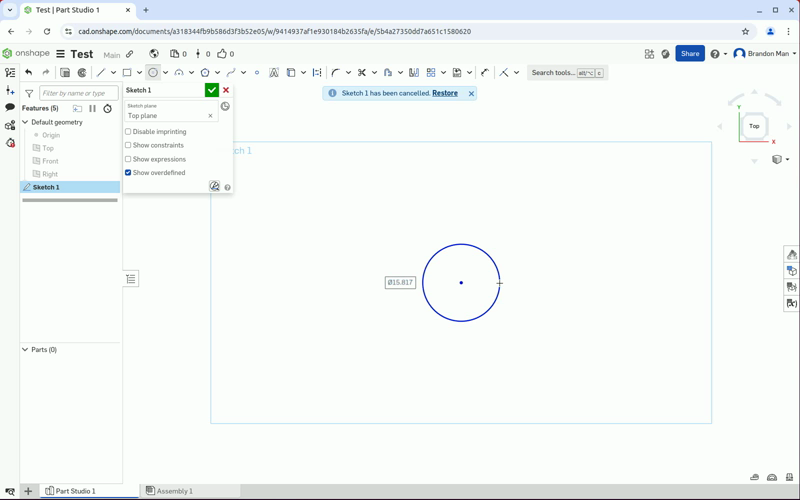
mouse_move(441, 285)
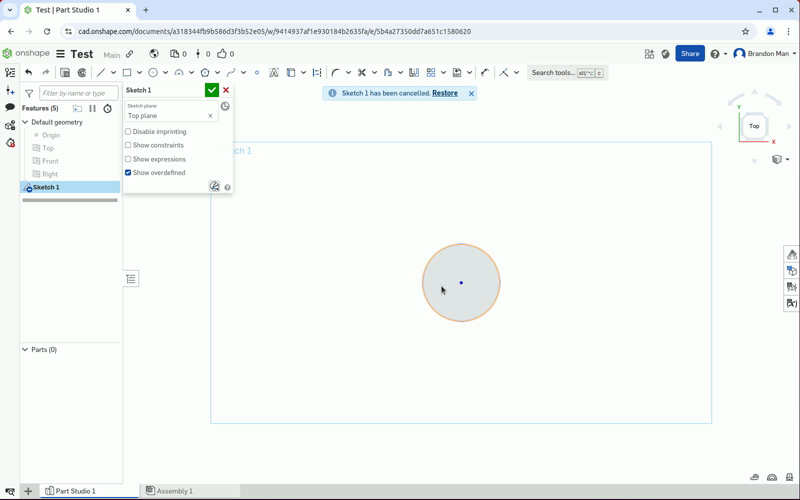
click(441, 285)
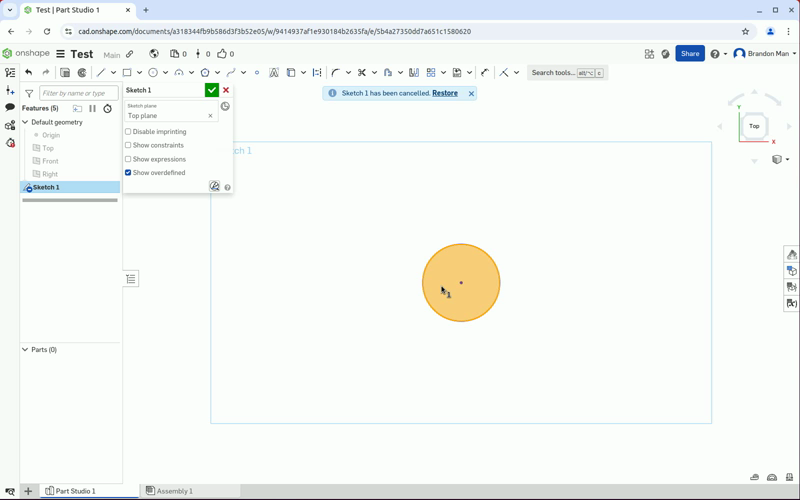
mouse_move(73, 352)
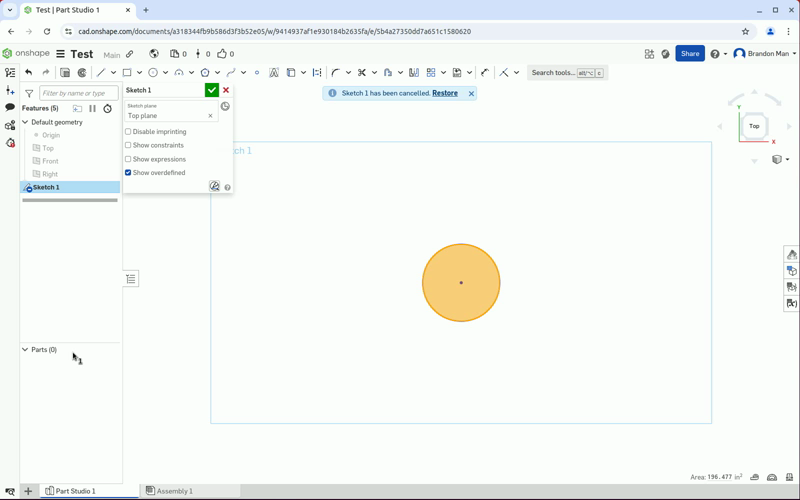
key(shift+y)
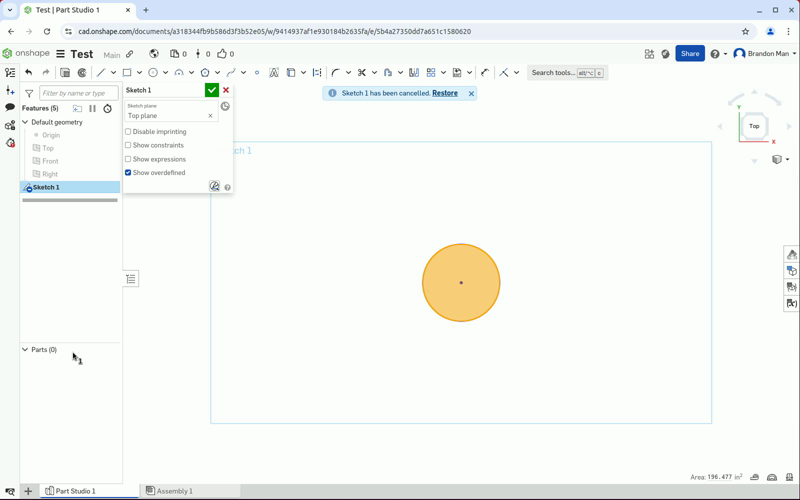
key(shift+e)
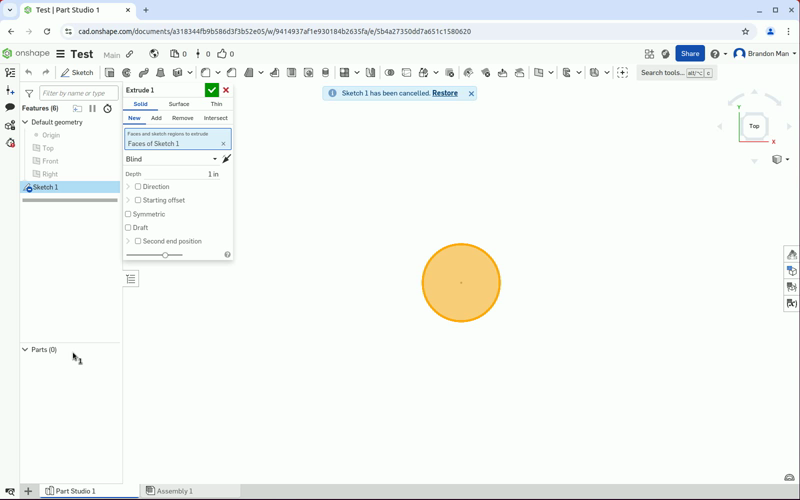
mouse_move(143, 106)
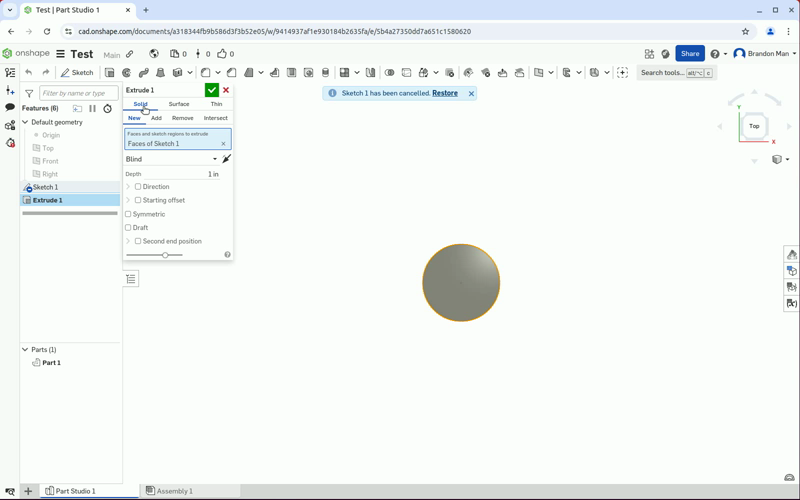
click(143, 106)
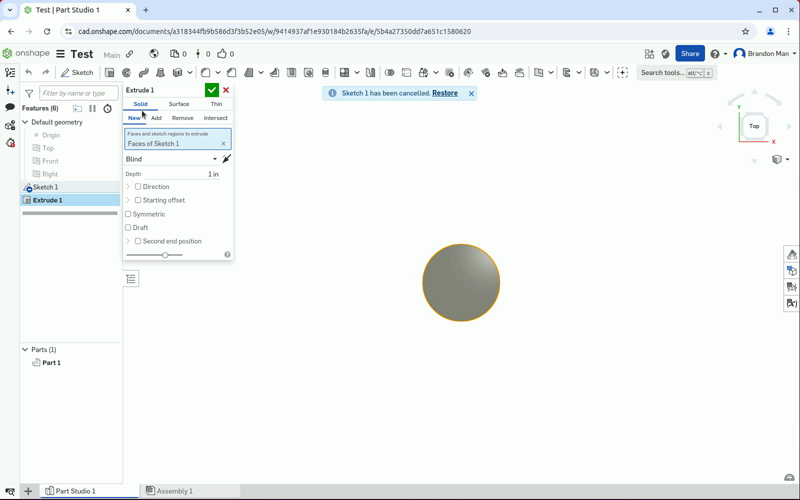
mouse_move(137, 120)
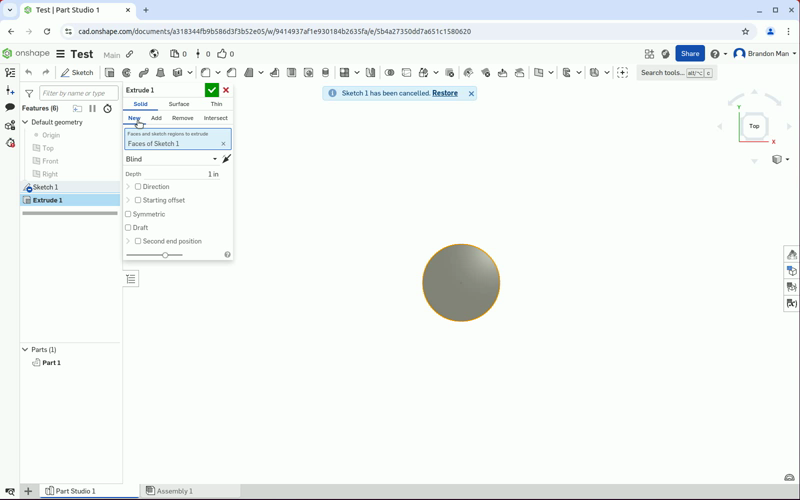
click(137, 120)
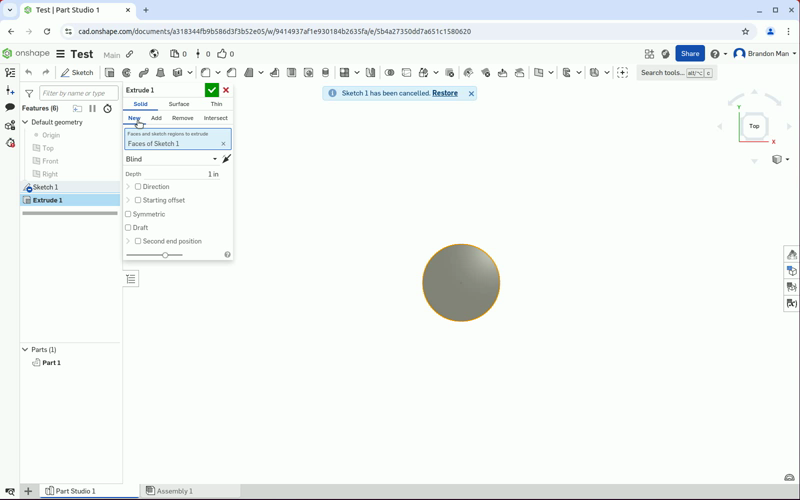
key(tab, 4)
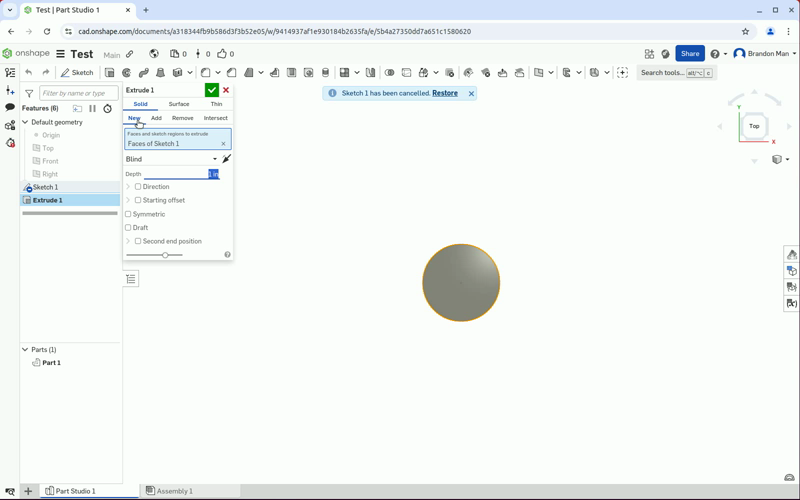
text(23.108)
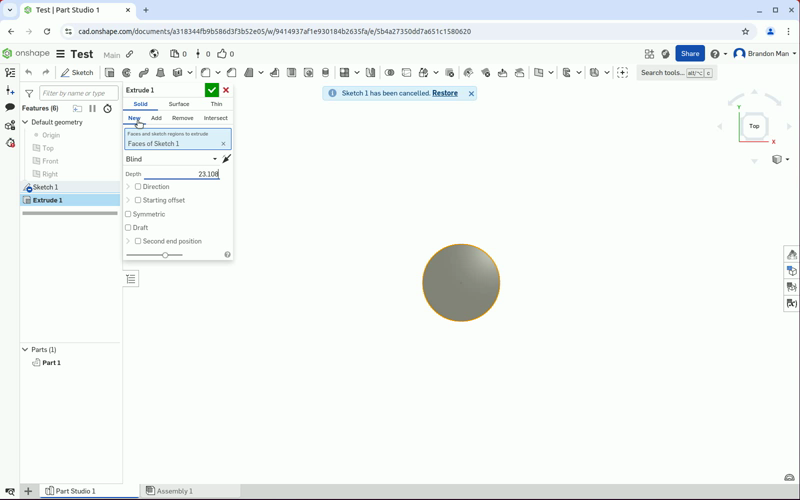
key(enter)
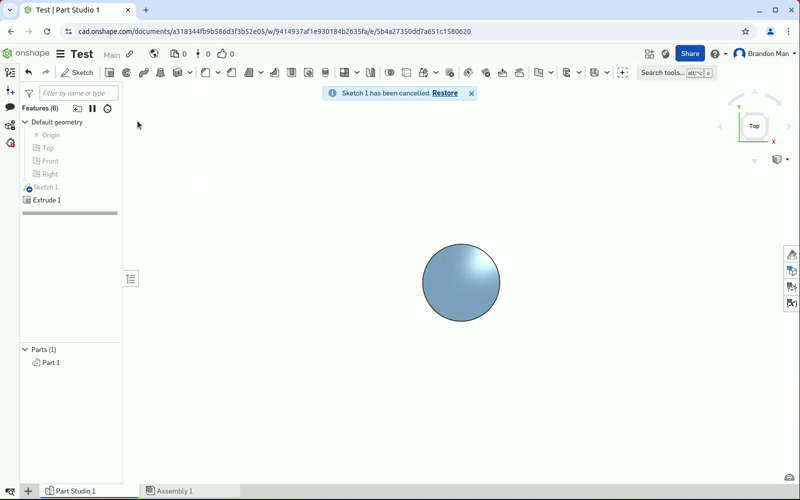
key(shift+h)
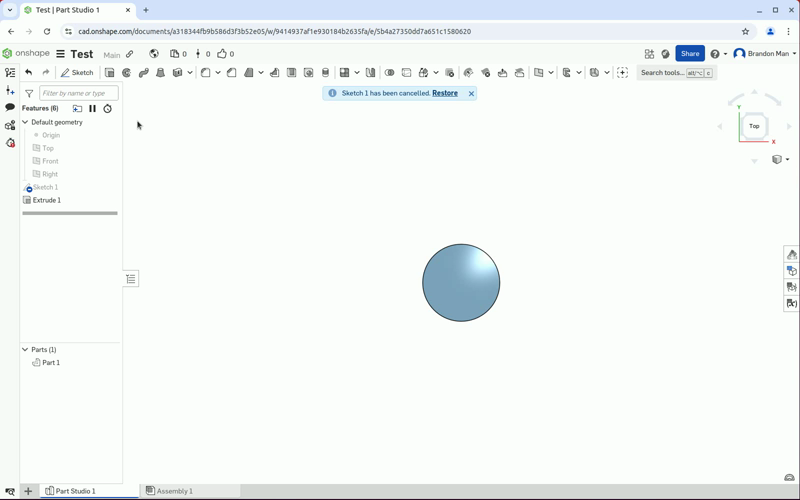
key(shift+h)
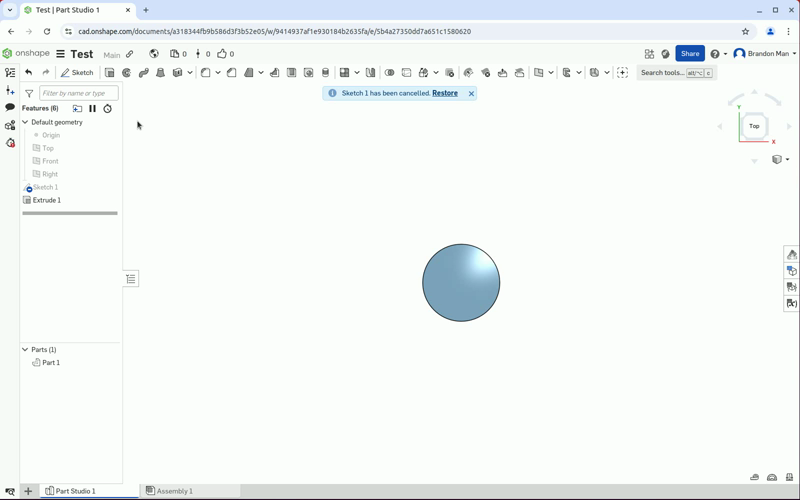
mouse_move(73, 189)
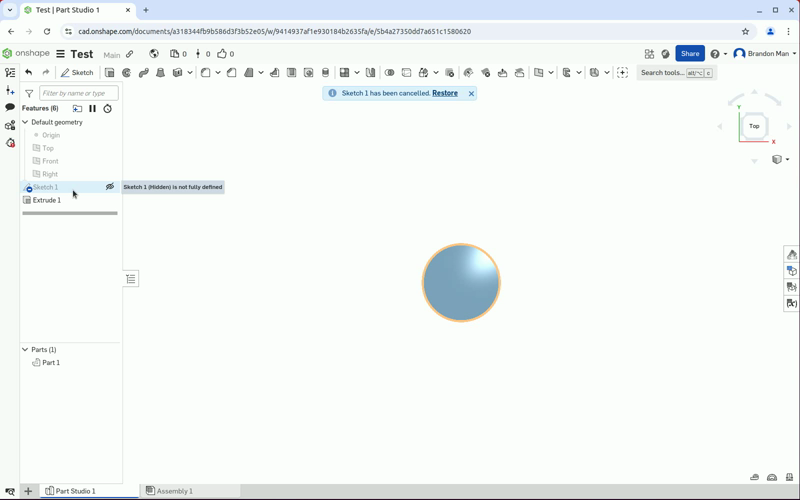
click(73, 189)
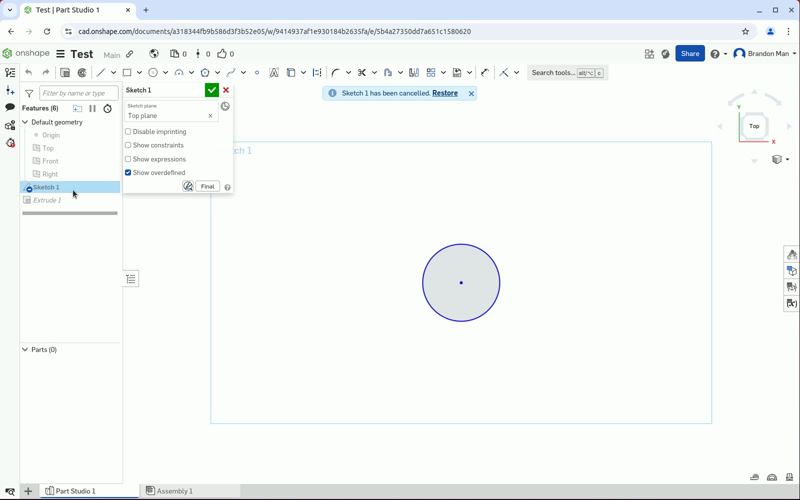
mouse_move(229, 92)
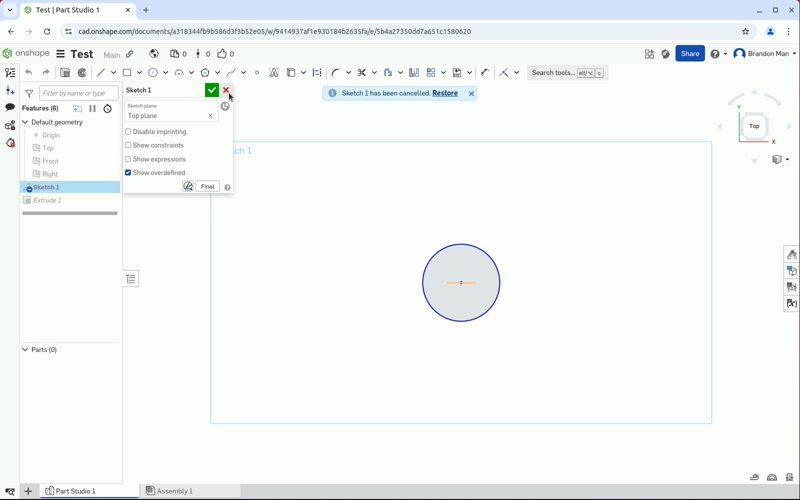
click(229, 92)
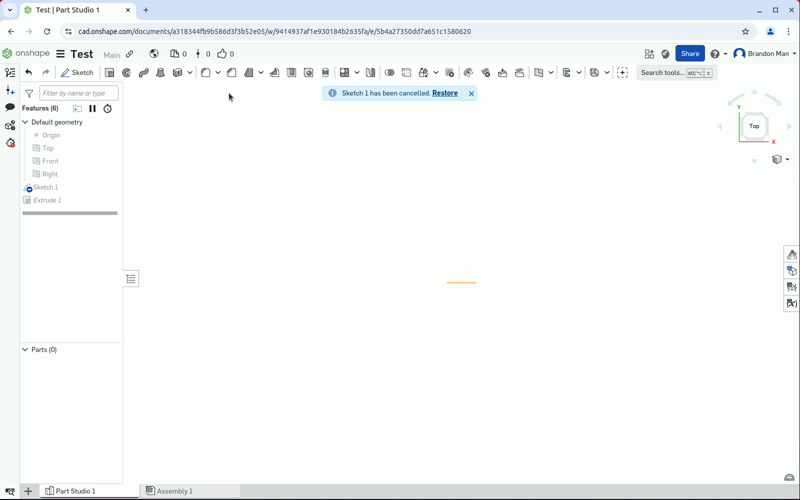
mouse_move(541, 75)
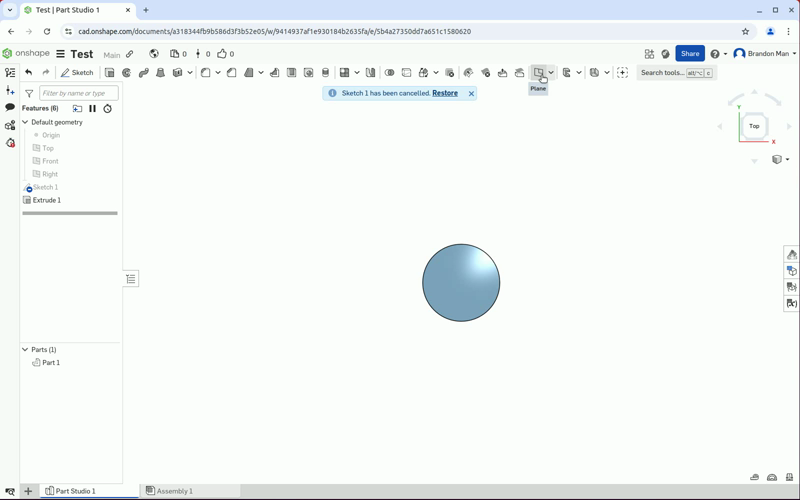
click(541, 75)
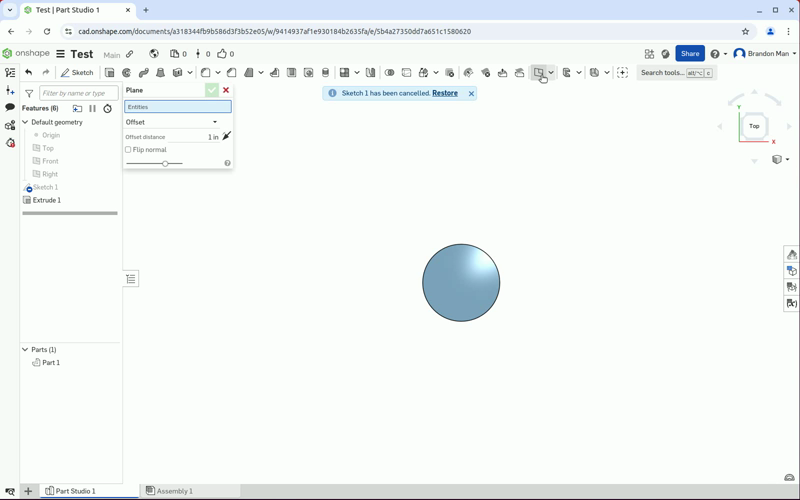
mouse_move(73, 150)
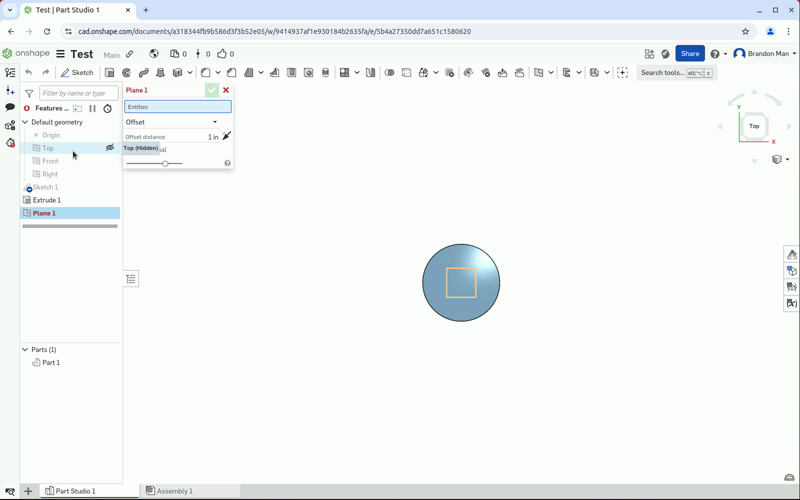
click(73, 150)
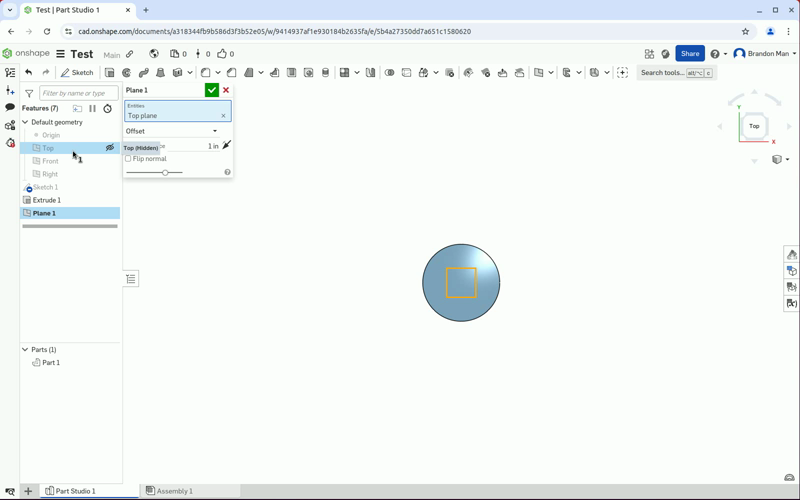
key(tab, 2)
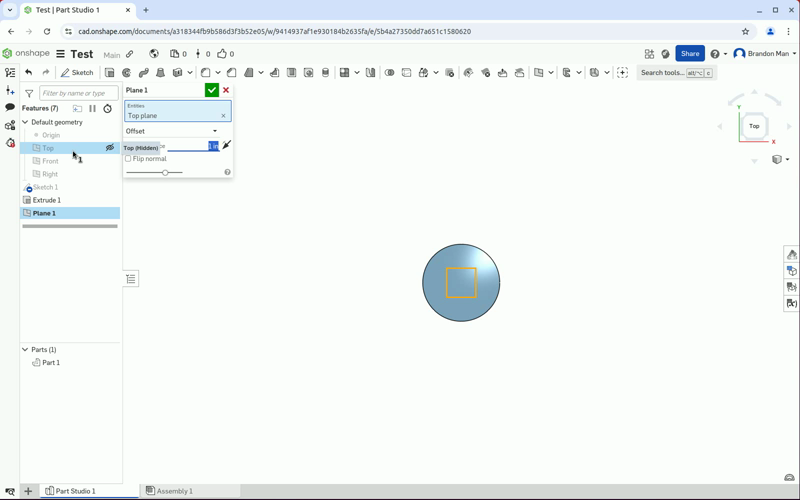
text(23.108)
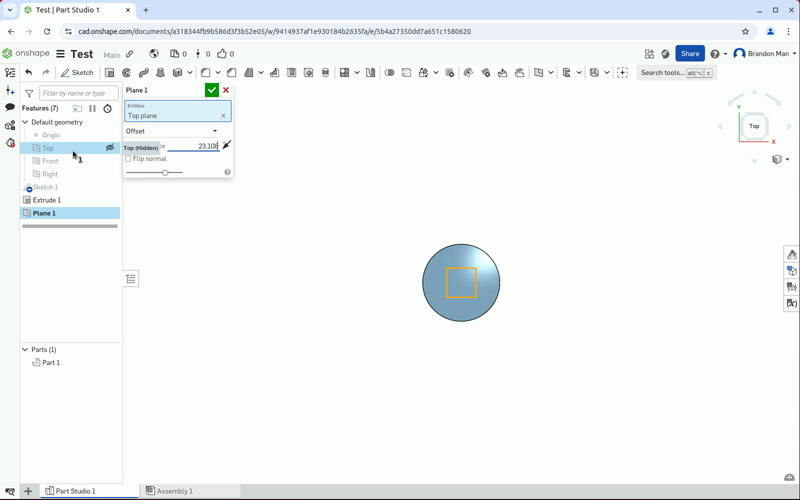
key(enter, 2)
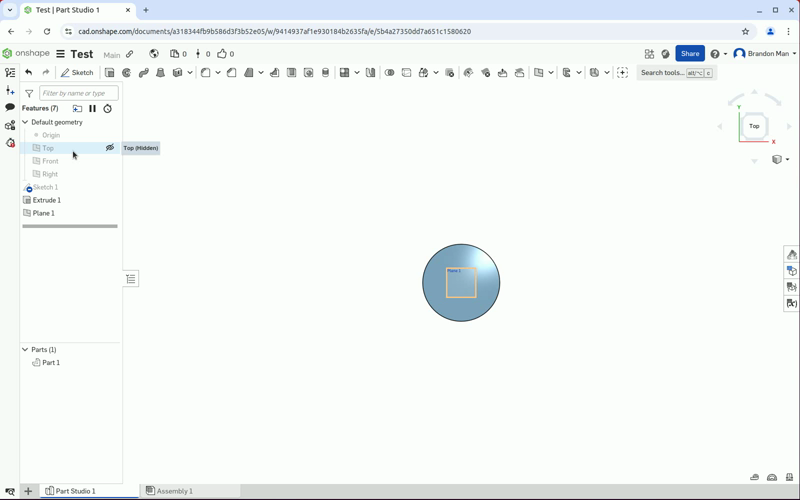
key(shift+s)
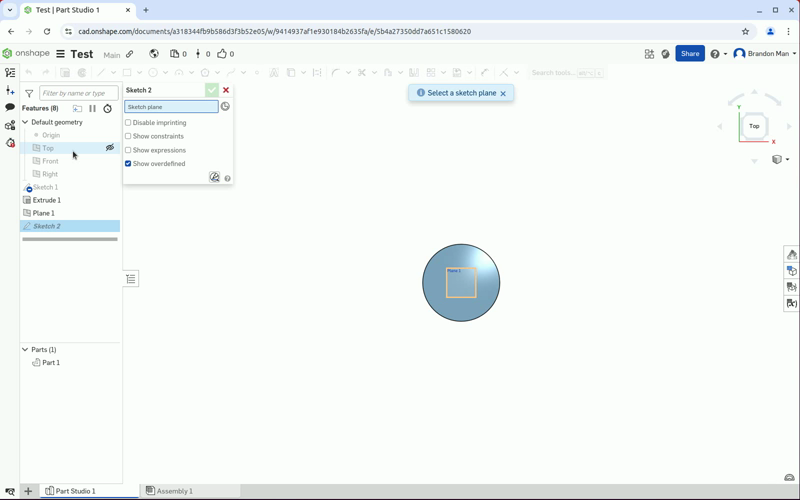
mouse_move(73, 215)
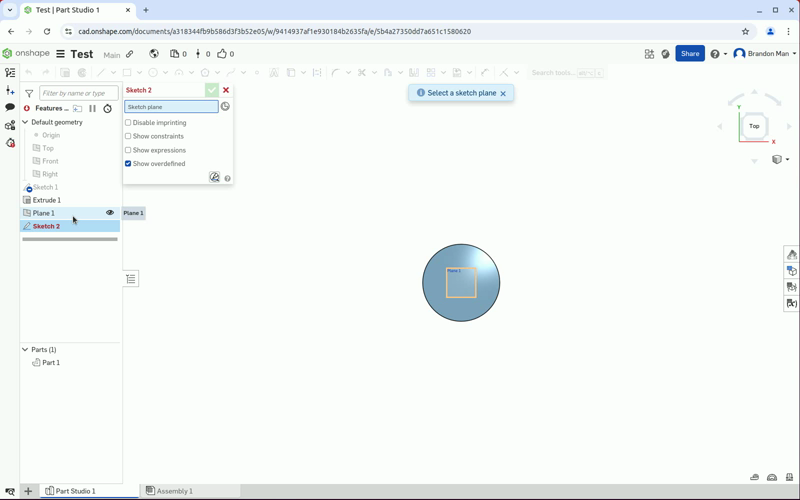
click(73, 215)
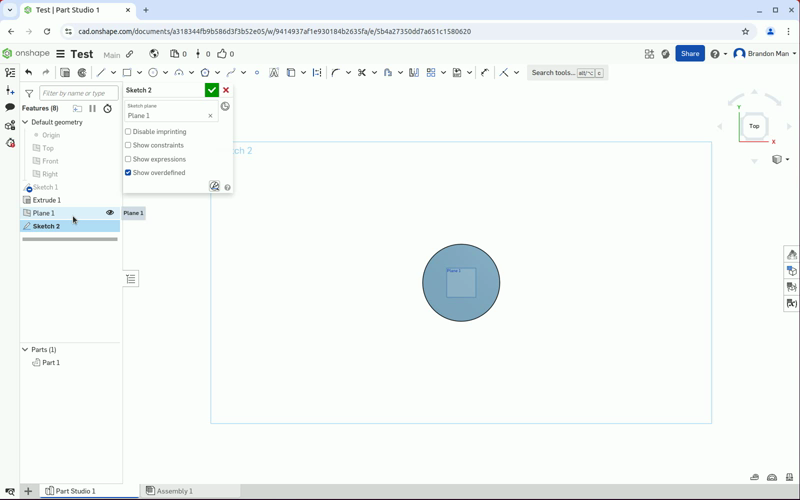
mouse_move(73, 352)
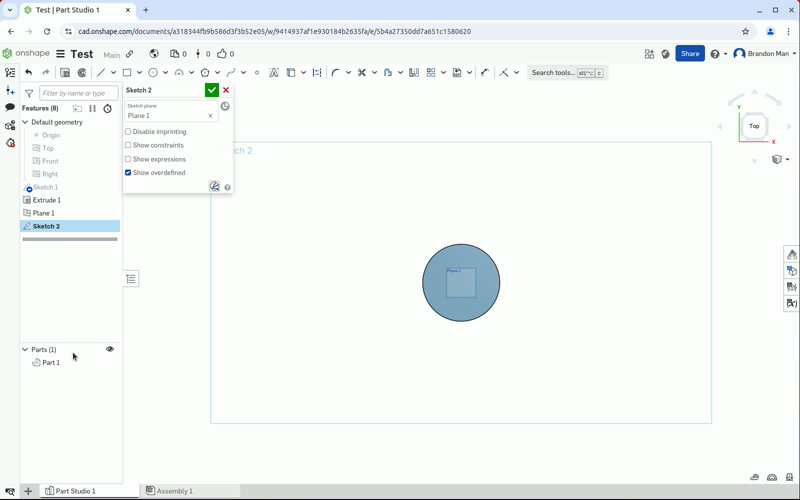
key(y)
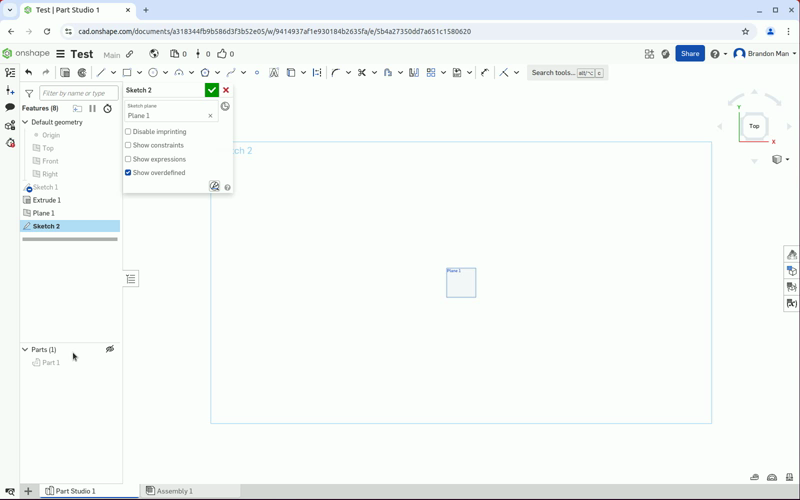
key(c)
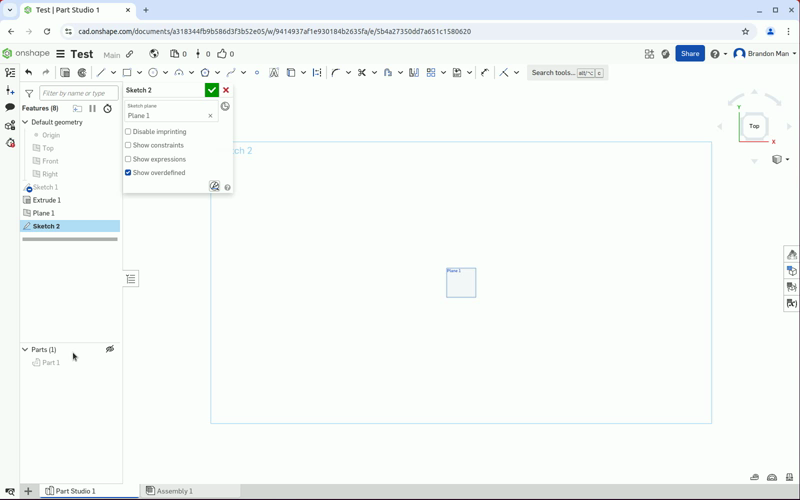
key_down(shift)
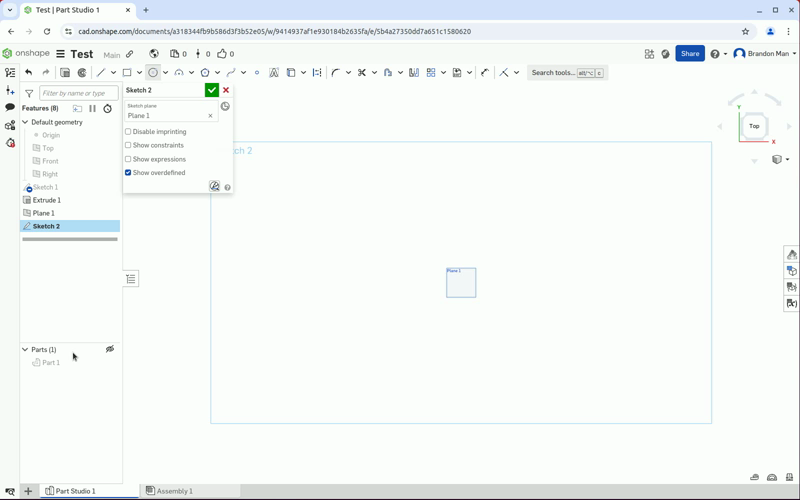
mouse_move(461, 282)
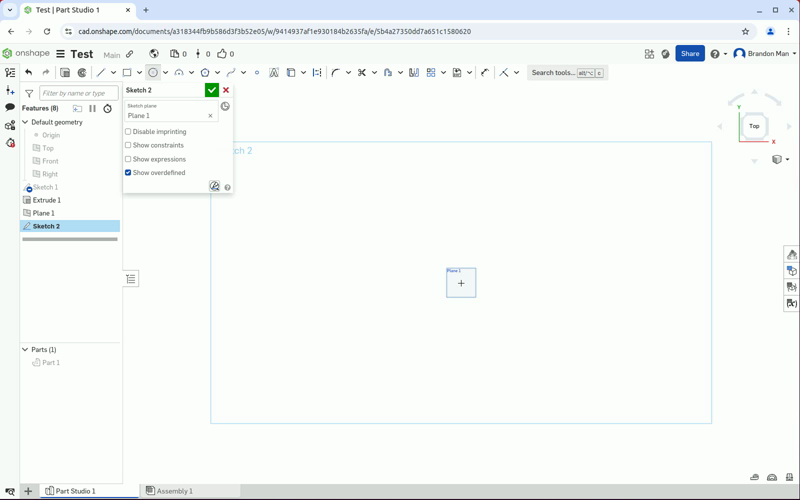
click(461, 282)
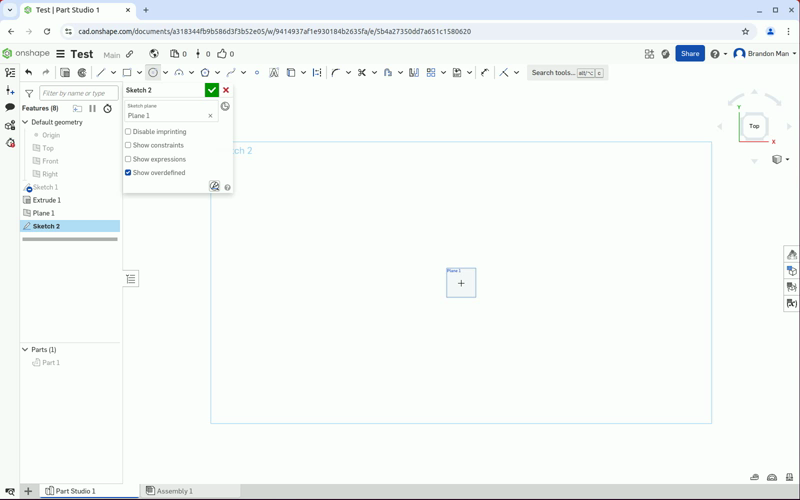
key_up(shift)
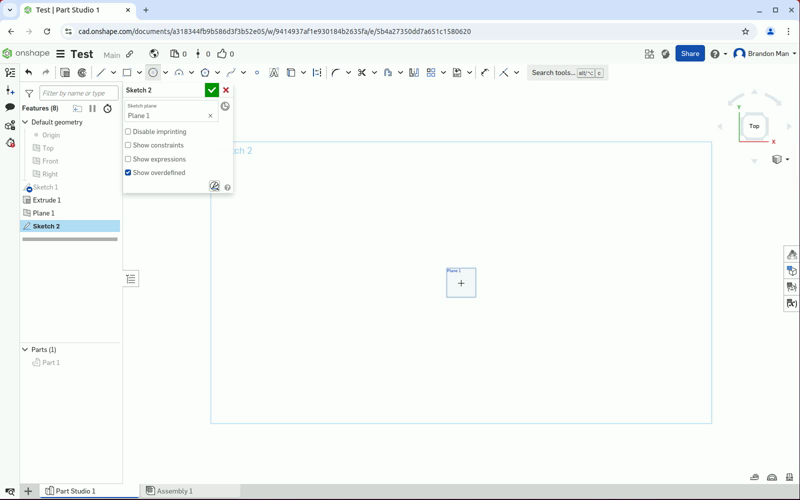
mouse_move(498, 282)
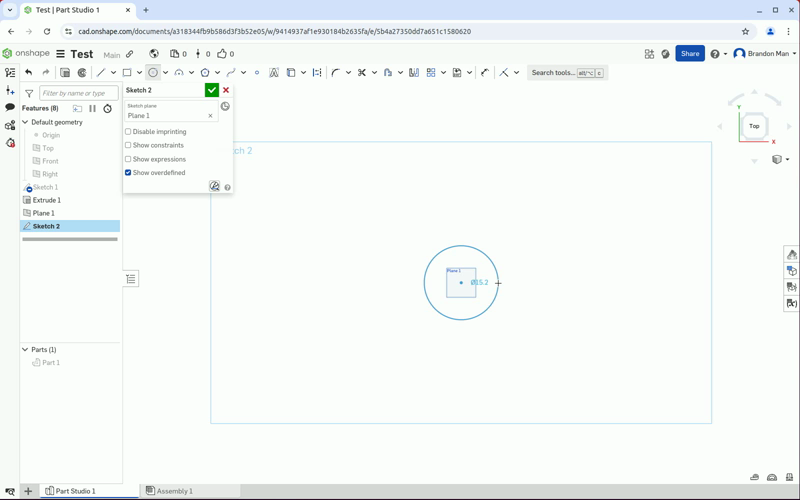
click(498, 282)
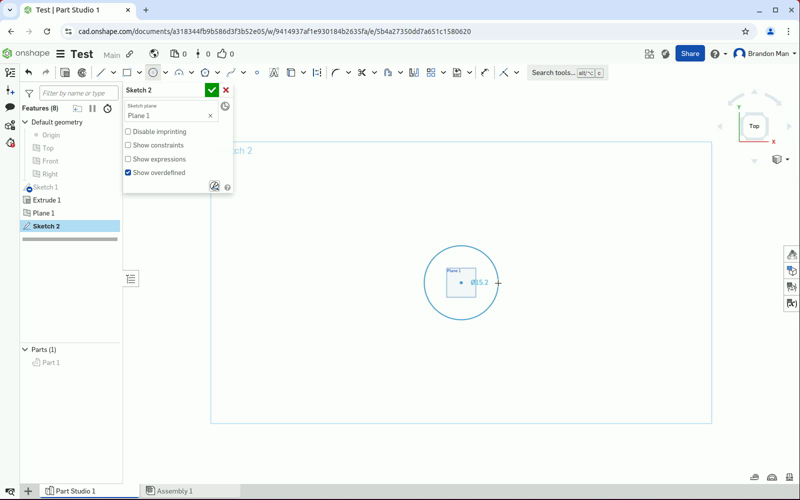
key(esc)
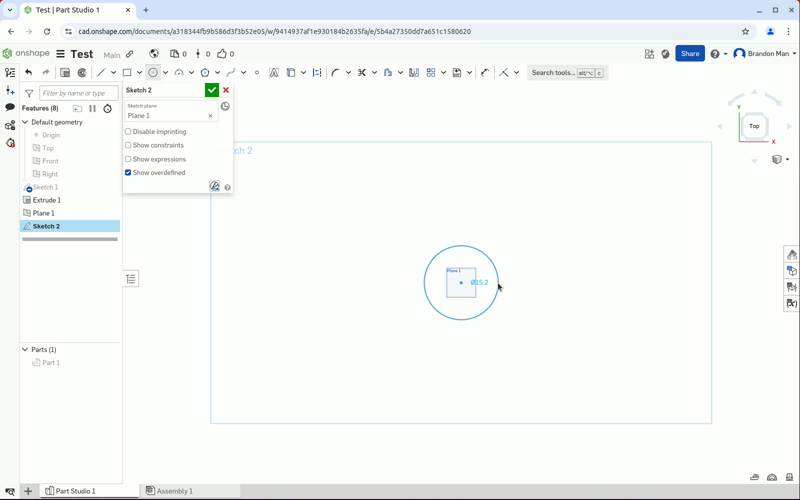
mouse_move(482, 267)
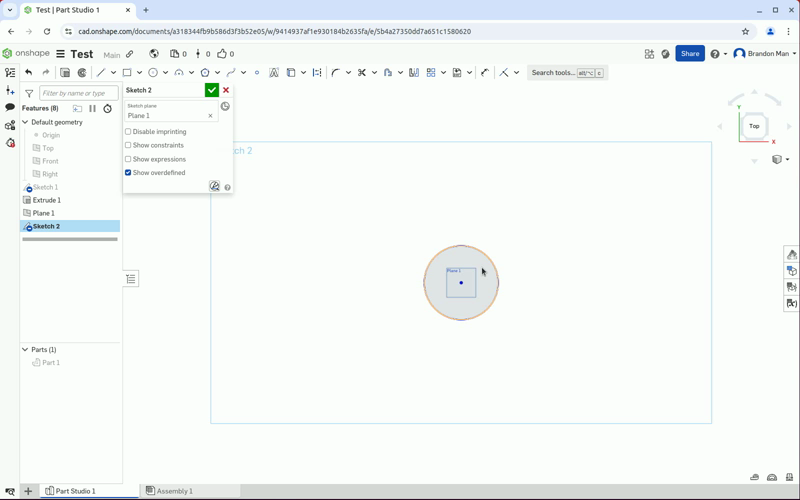
click(482, 267)
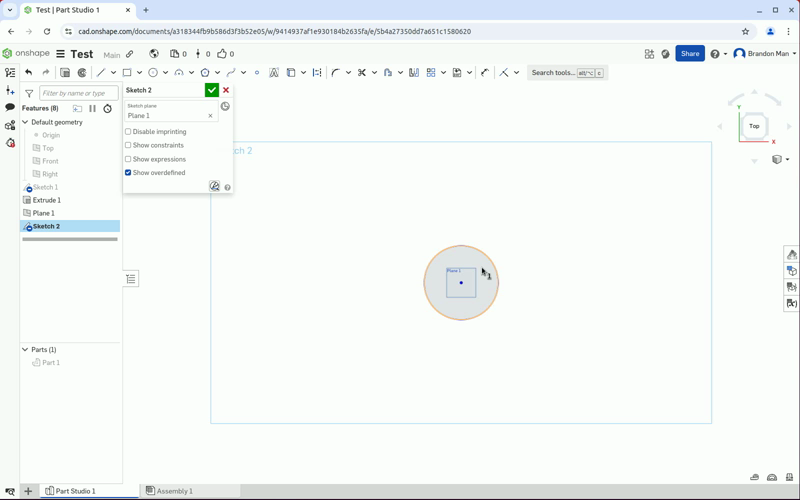
mouse_move(73, 352)
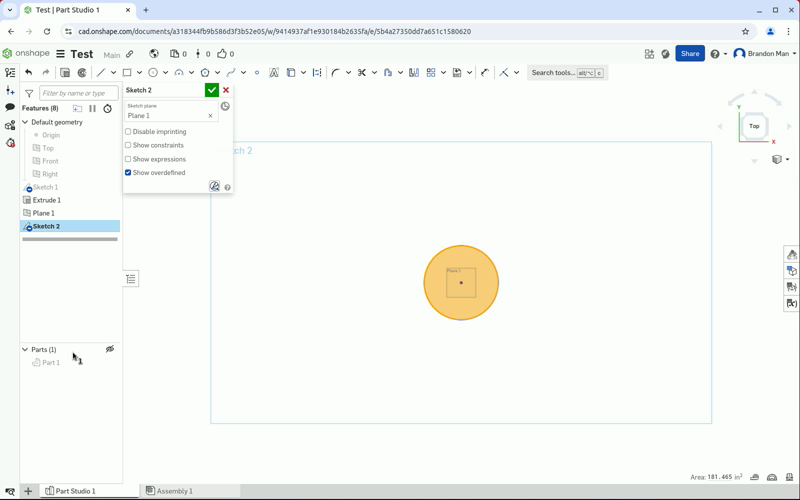
key(shift+y)
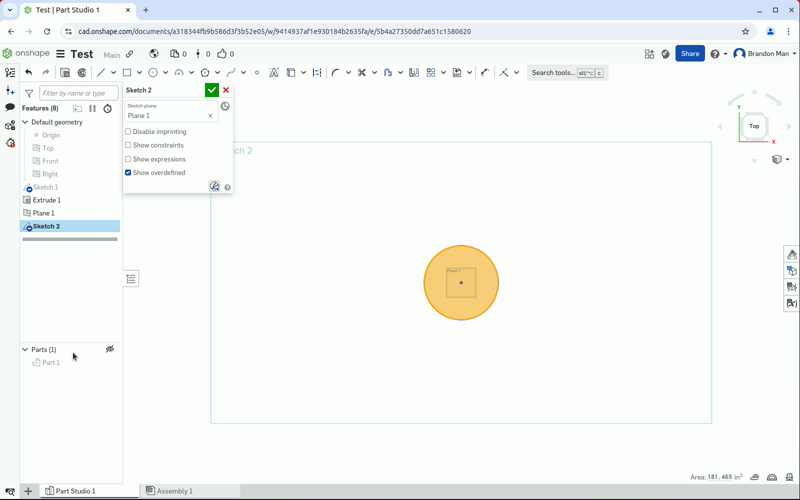
key(shift+e)
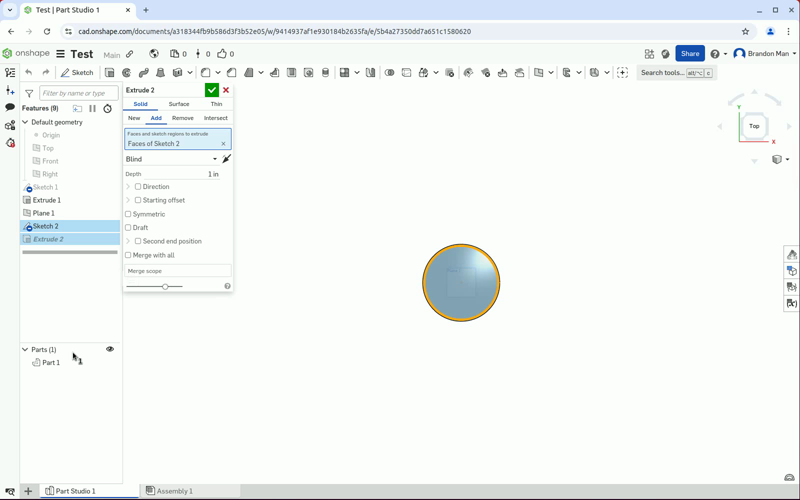
mouse_move(143, 106)
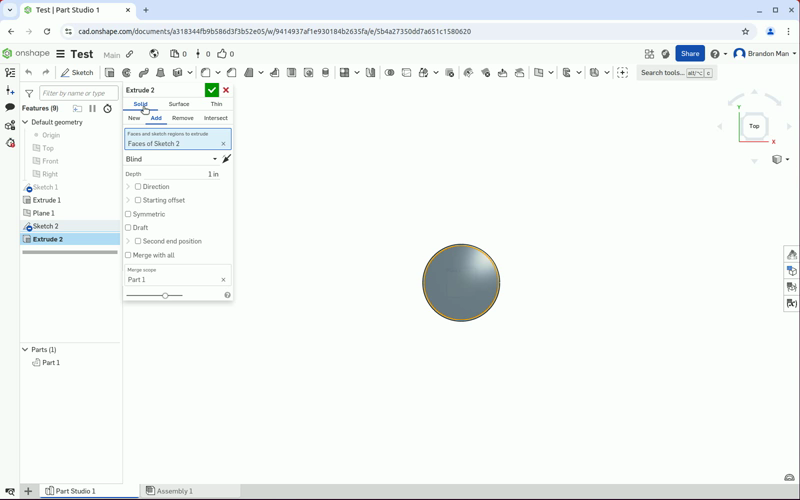
click(143, 106)
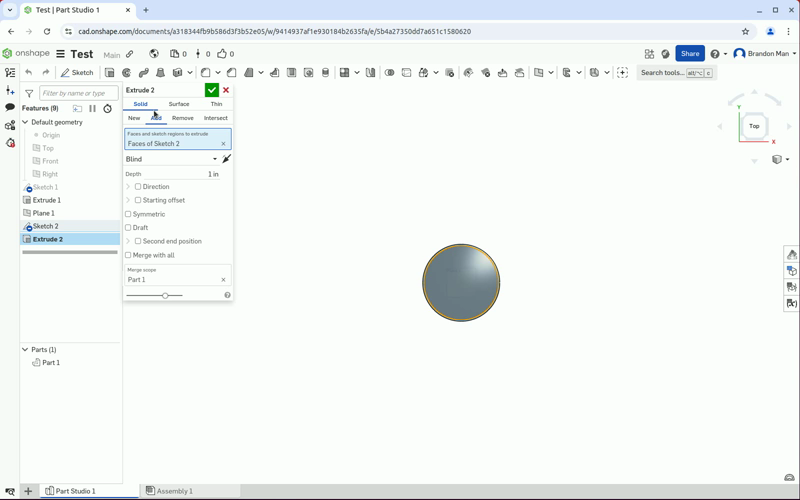
mouse_move(186, 120)
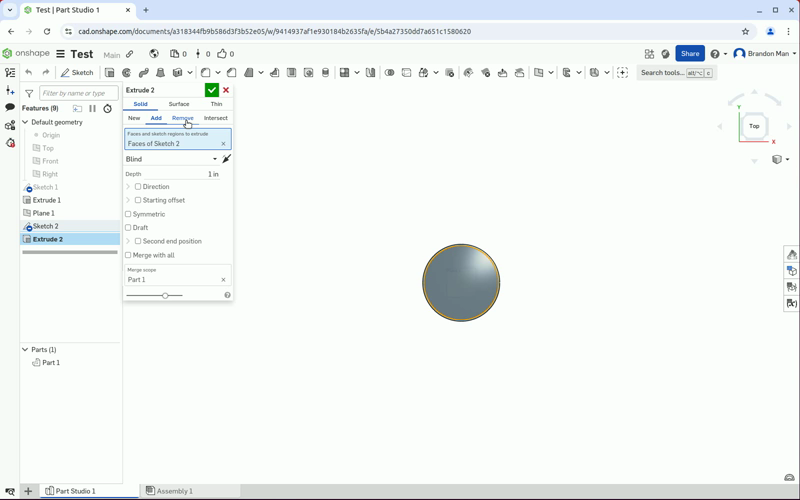
click(186, 120)
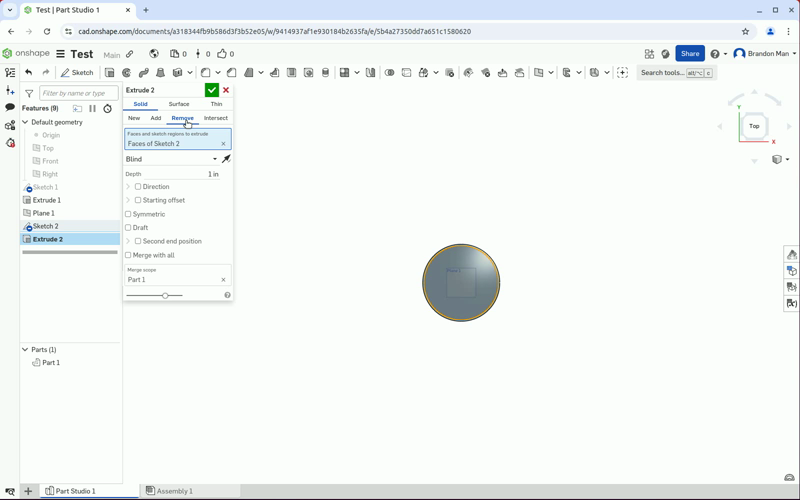
key(tab, 4)
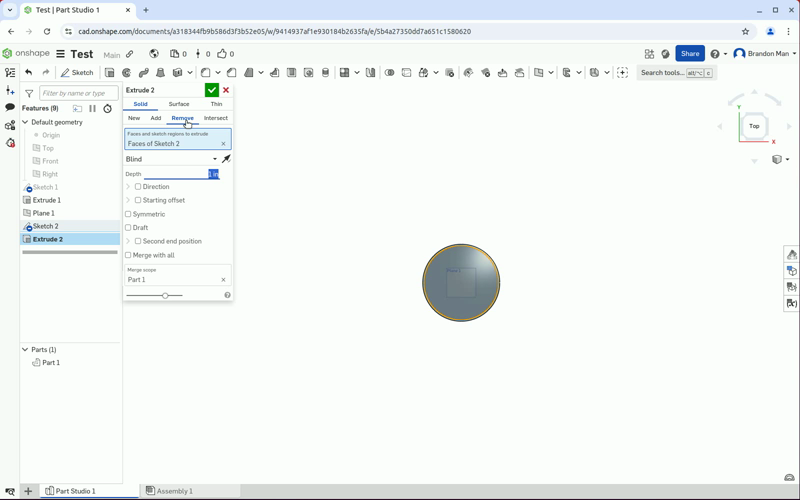
text(22.627)
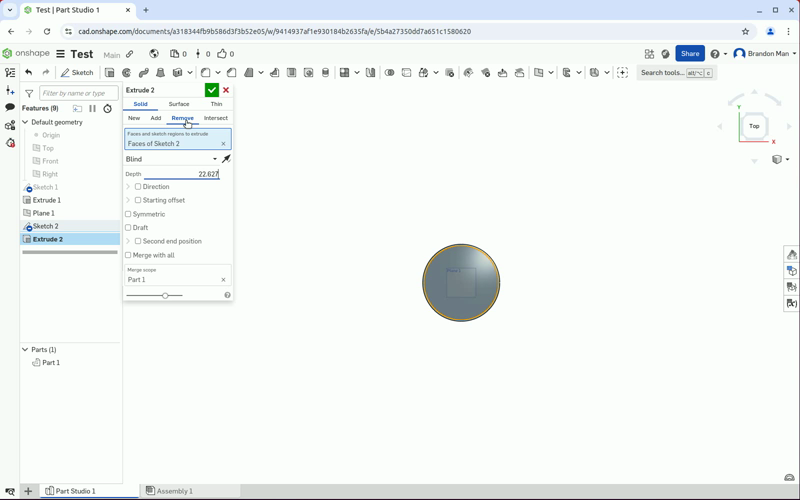
key(tab, 6)
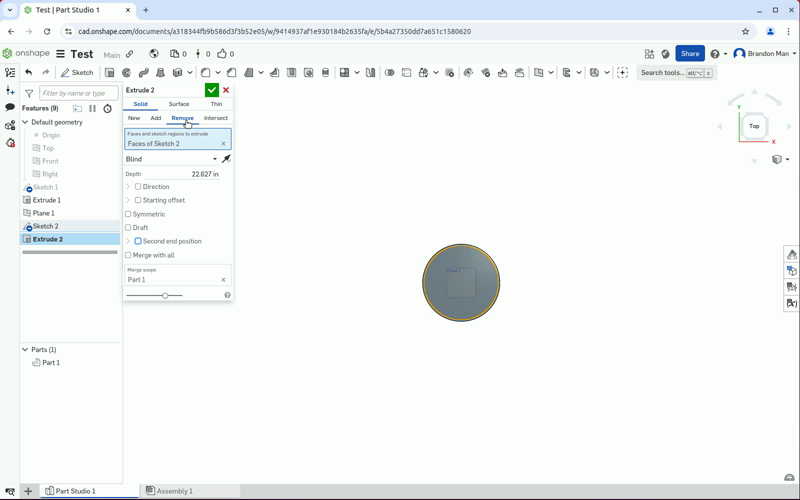
key(space)
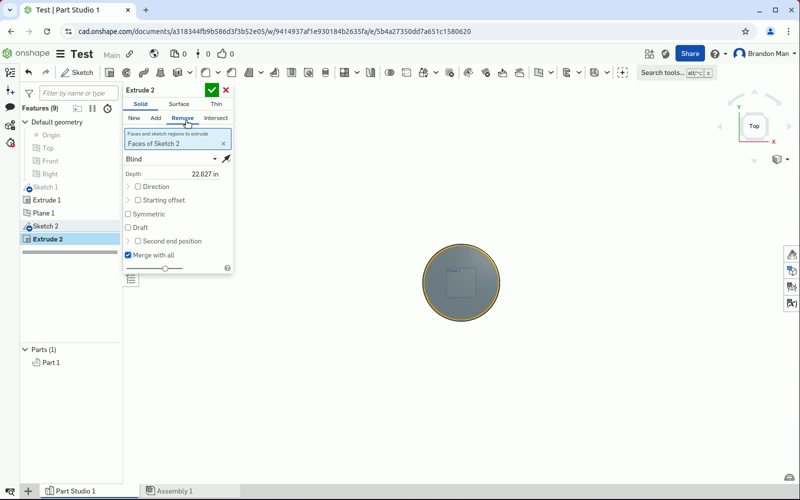
key(enter)
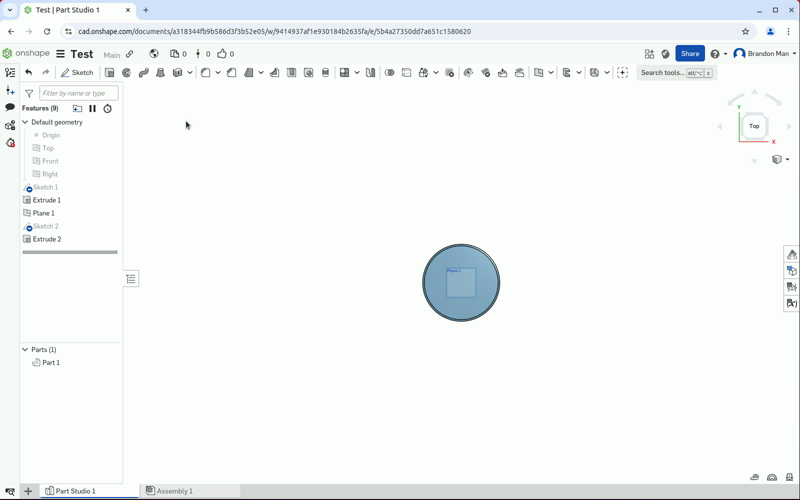
key(shift+h)
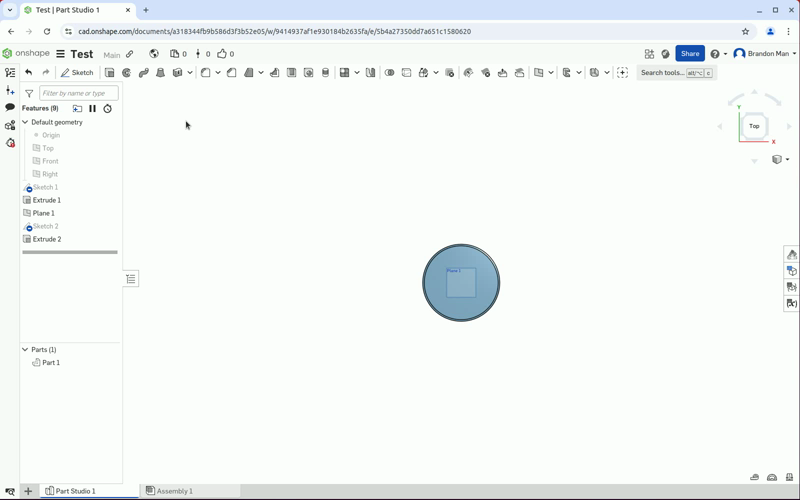
key(shift+h)
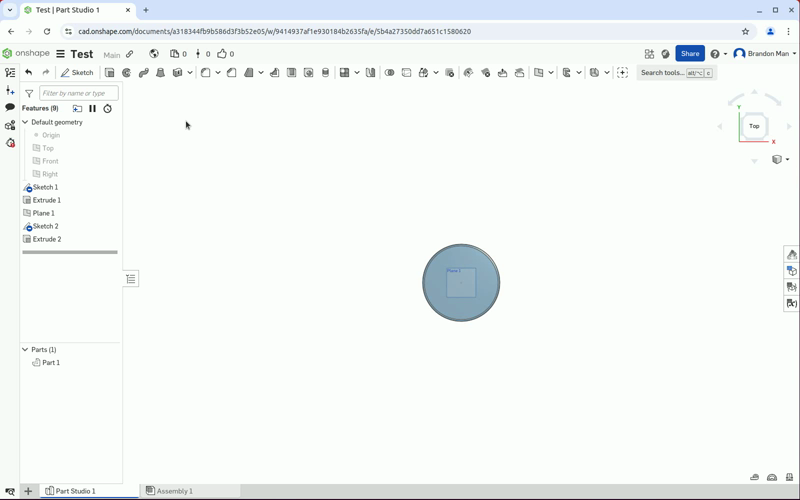
key(shift+7)
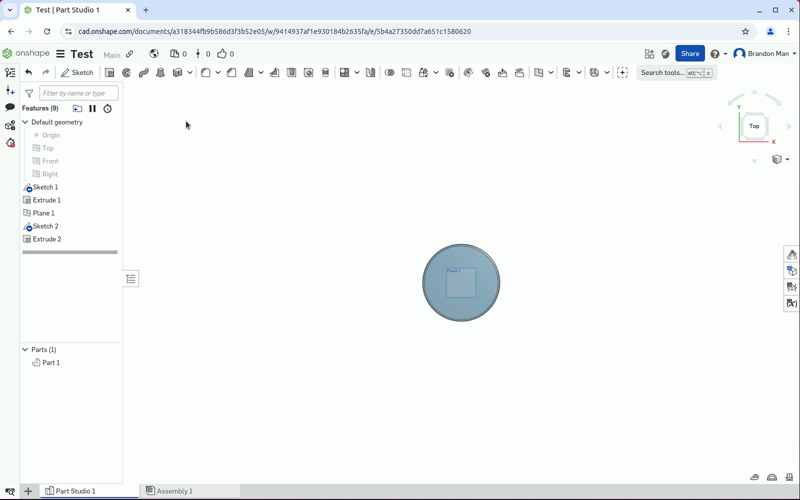
key(up, 3)
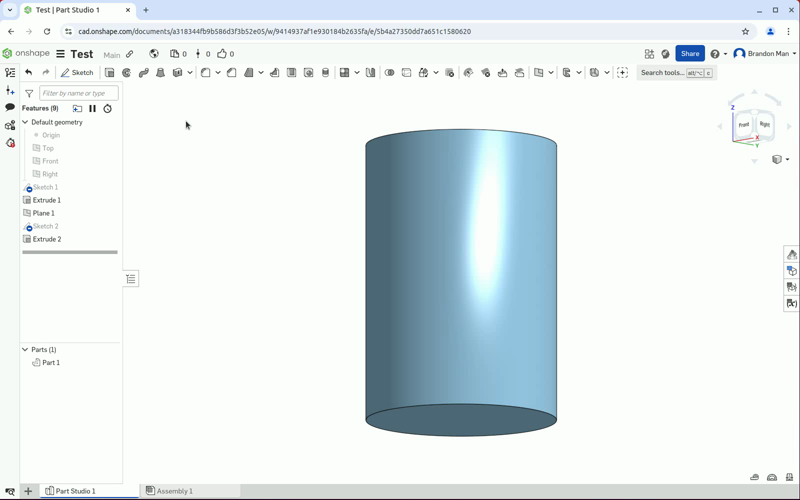
key(left, 3)
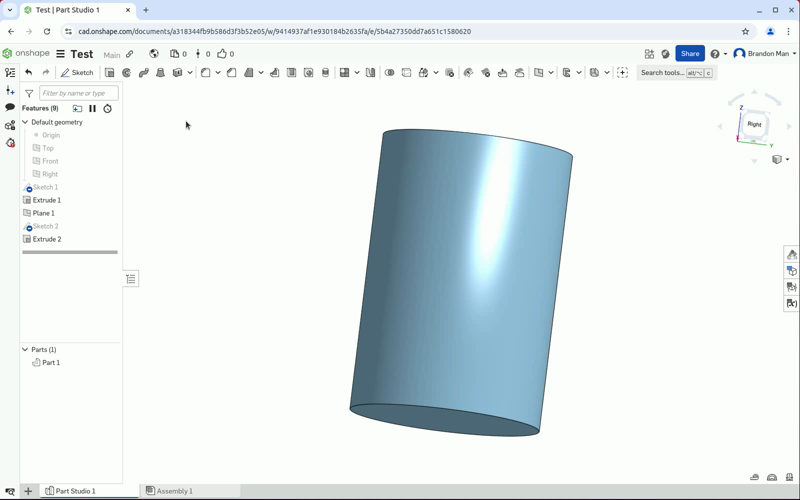
key(right, 3)
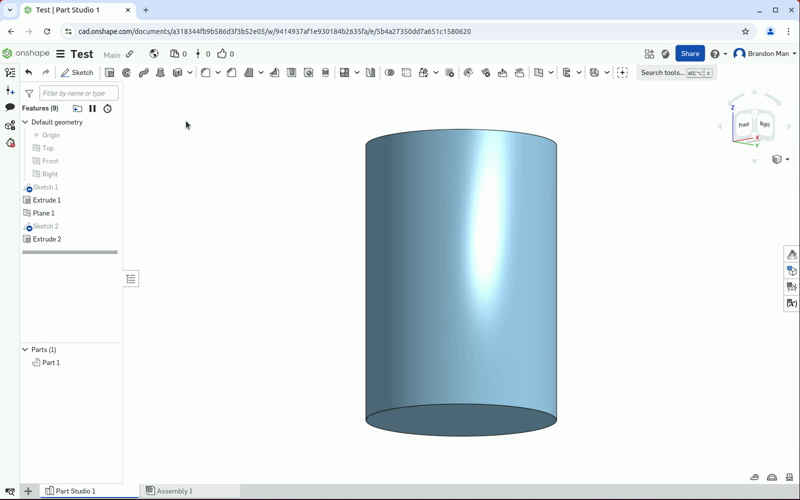
key(down, 3)
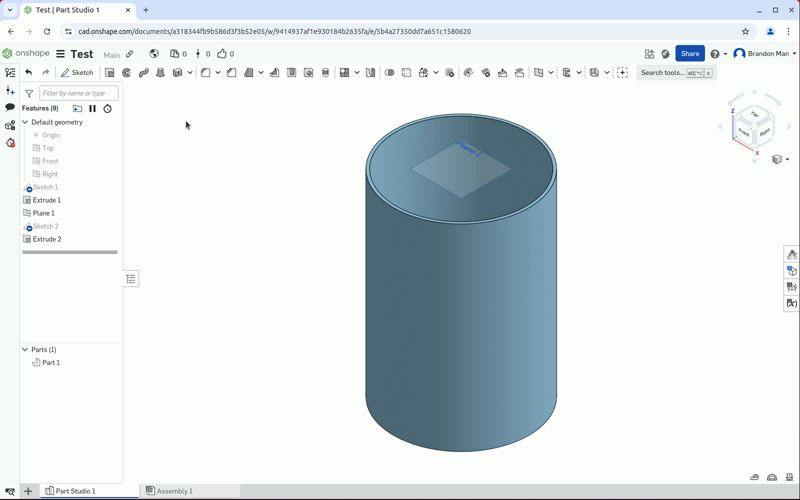
mouse_move(73, 189)
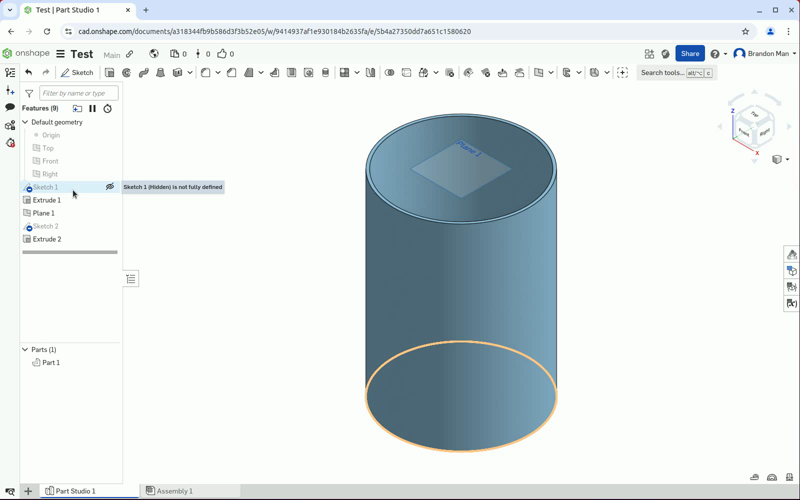
click(73, 189)